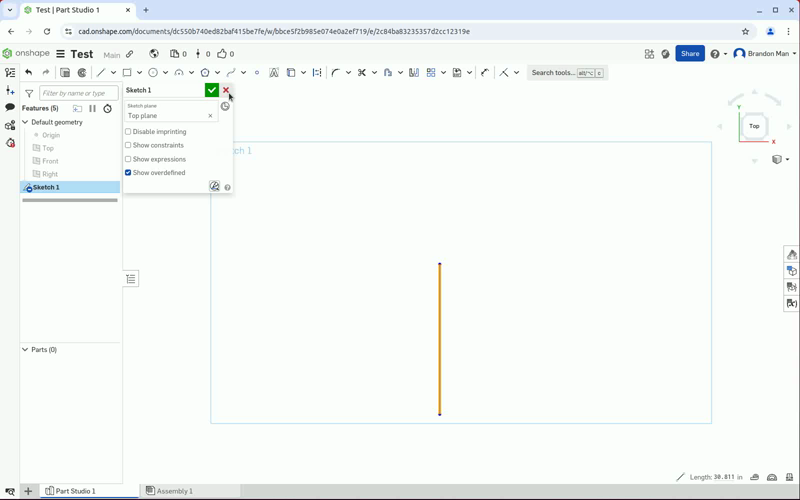
key(shift+h)
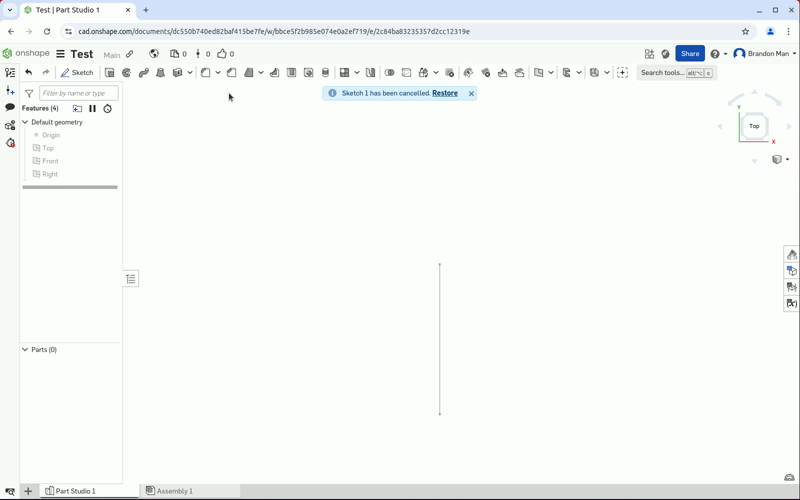
mouse_move(73, 352)
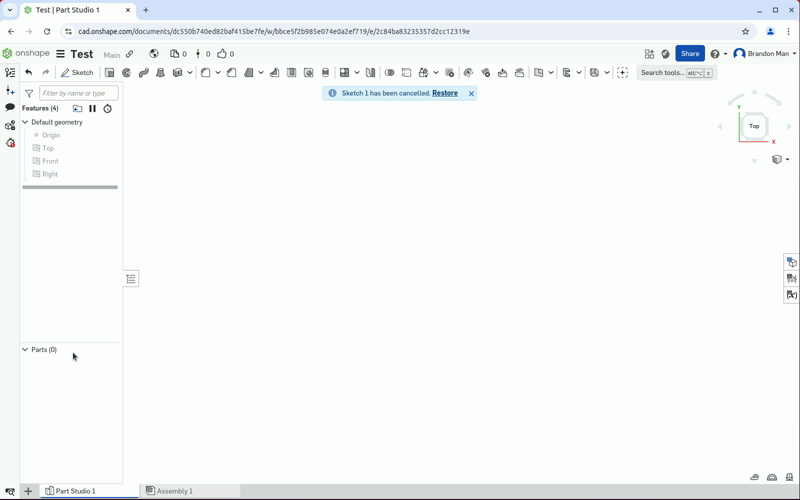
key(y)
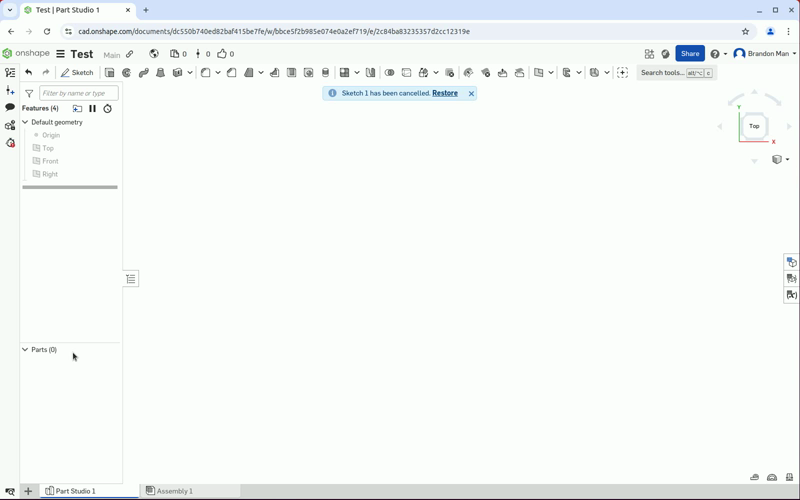
key(shift+p)
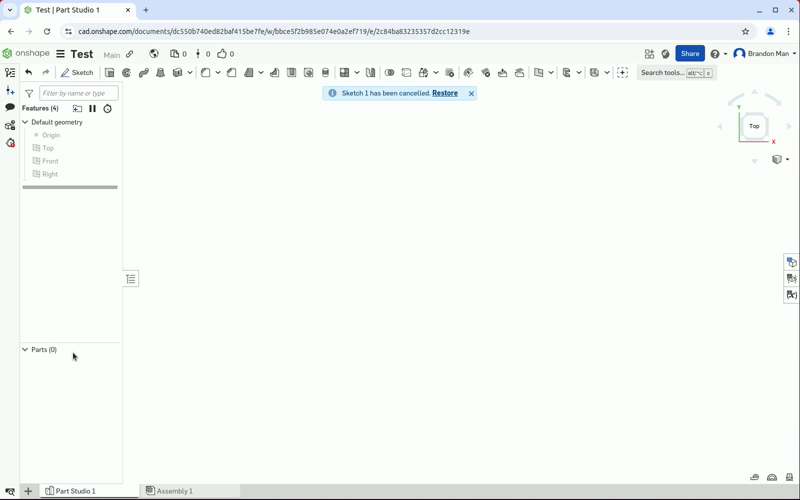
key(space)
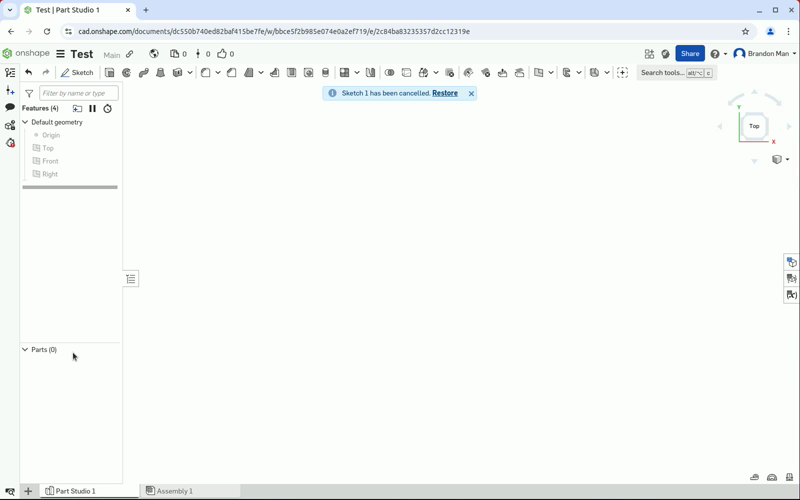
key_down(shift)
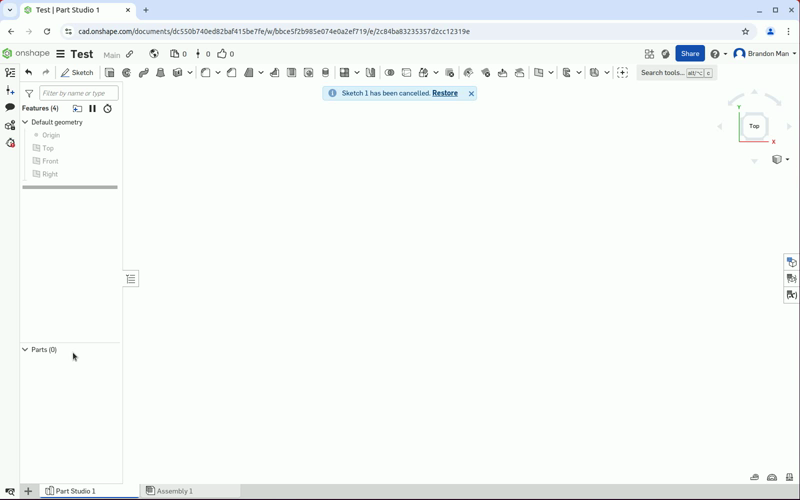
key(up)
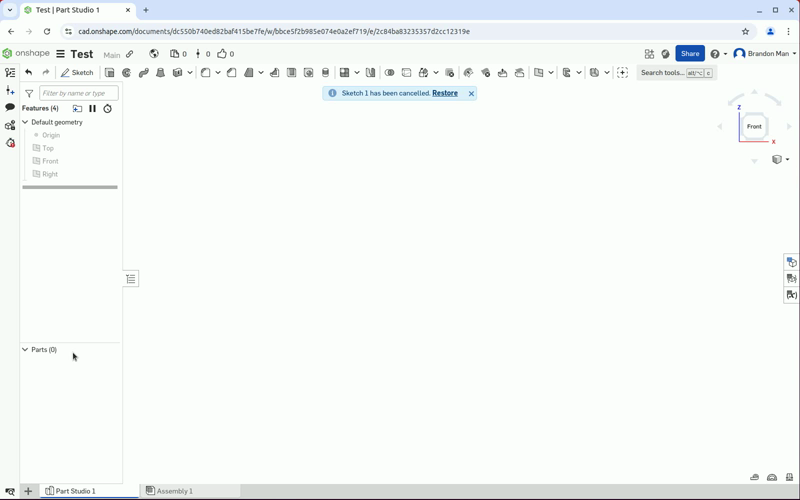
key_up(shift)
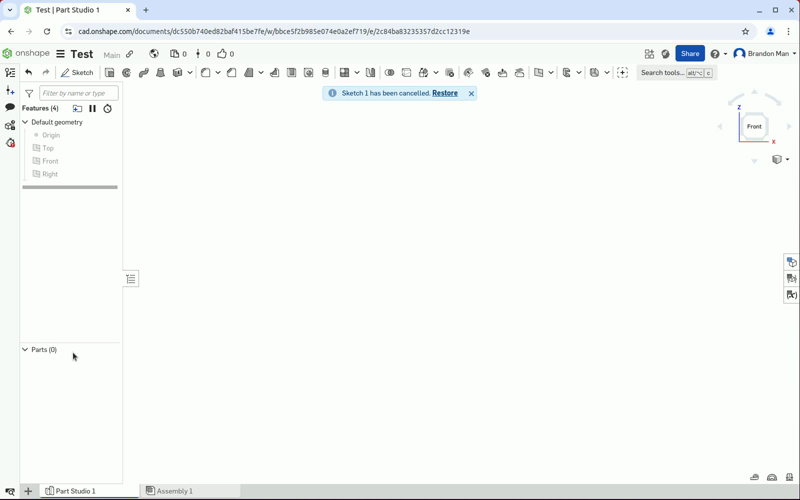
mouse_move(73, 352)
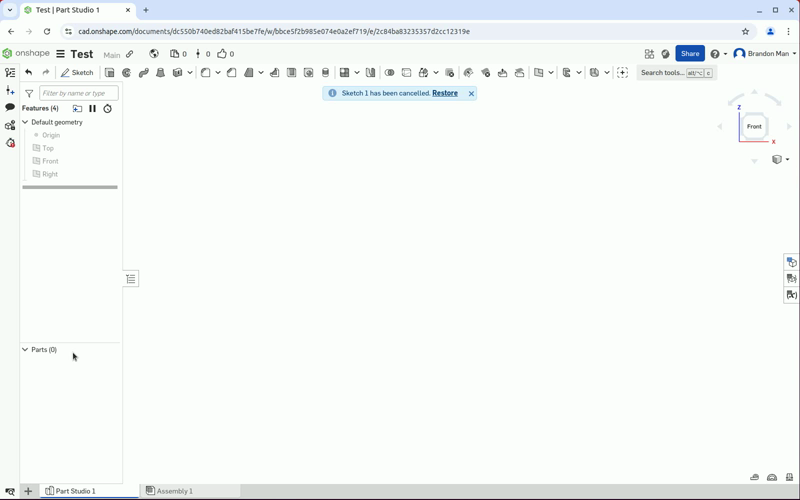
key(shift+y)
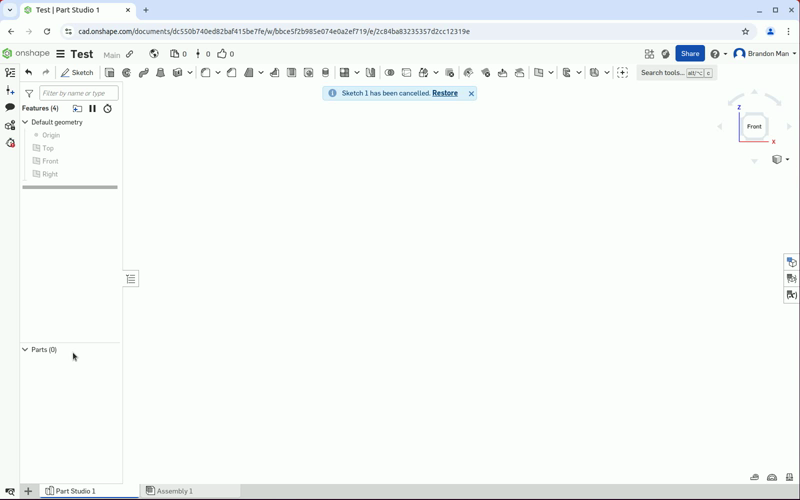
key(shift+s)
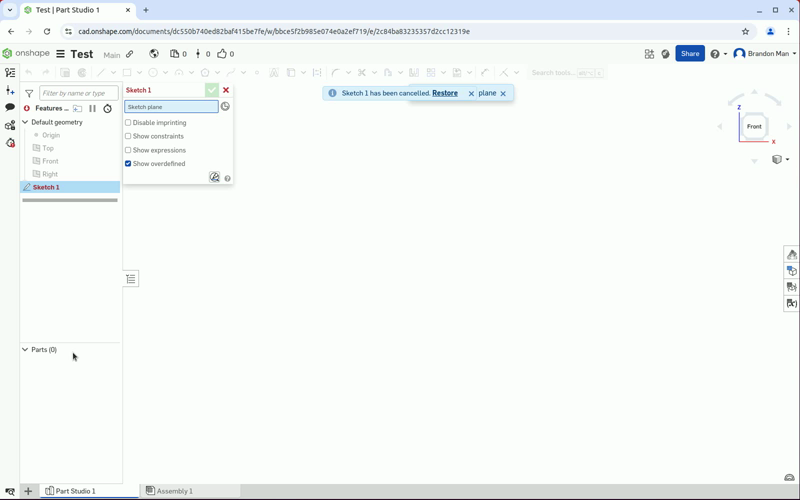
mouse_move(73, 163)
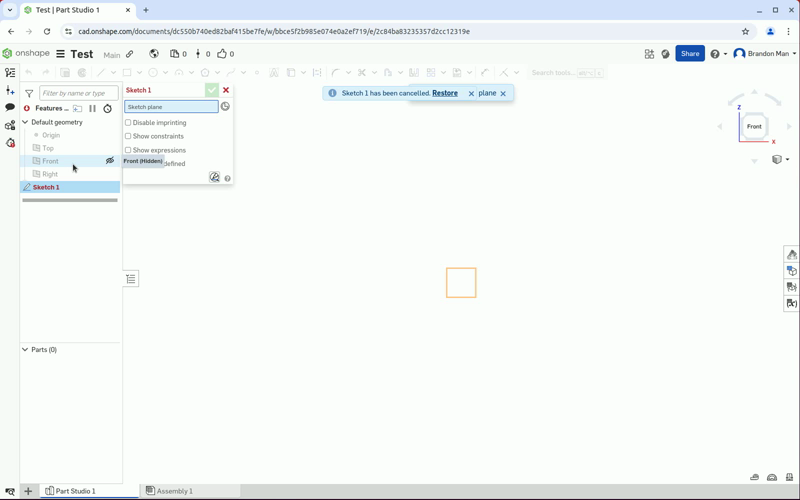
click(73, 163)
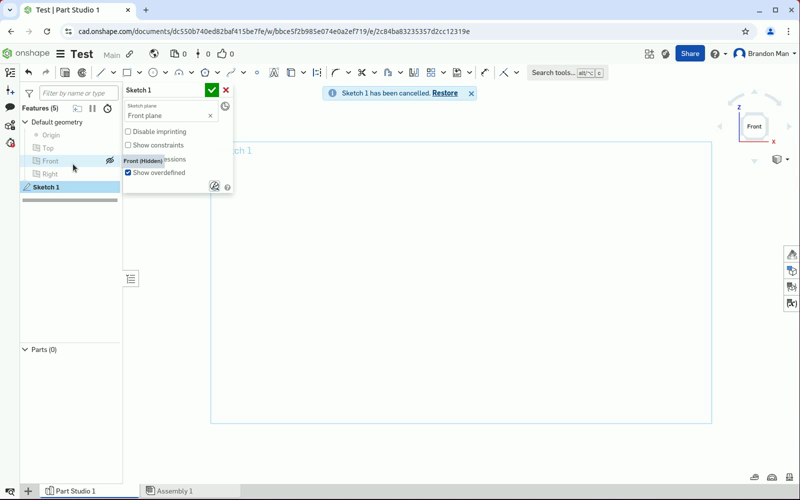
mouse_move(73, 352)
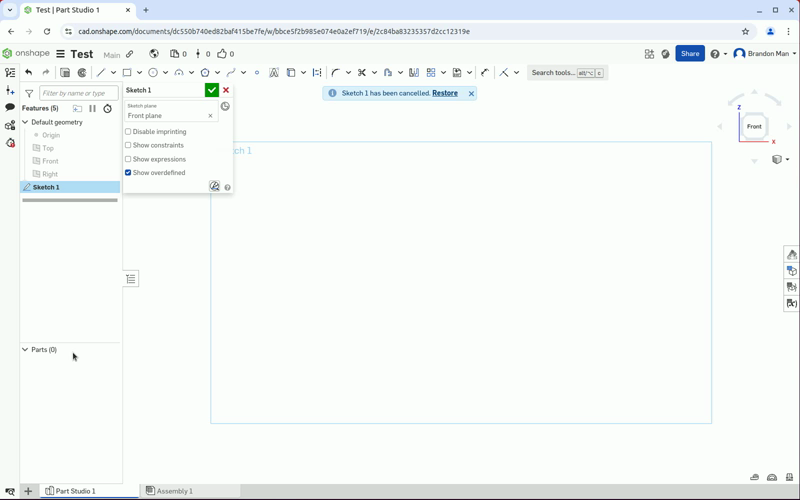
key(y)
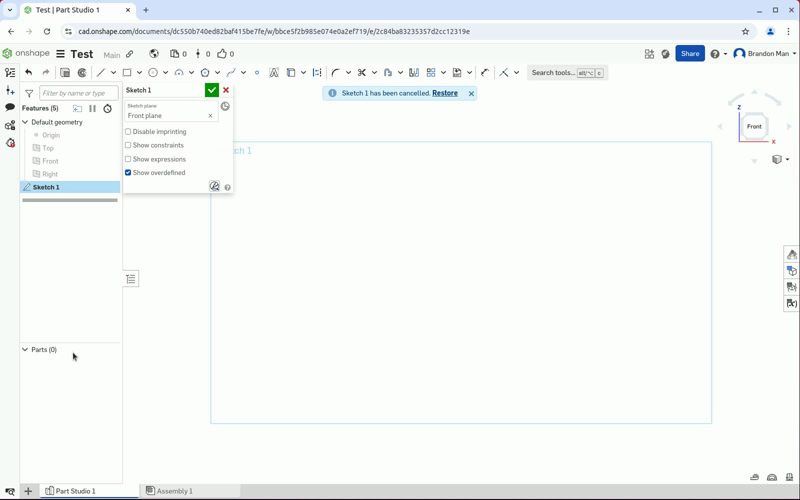
key(c)
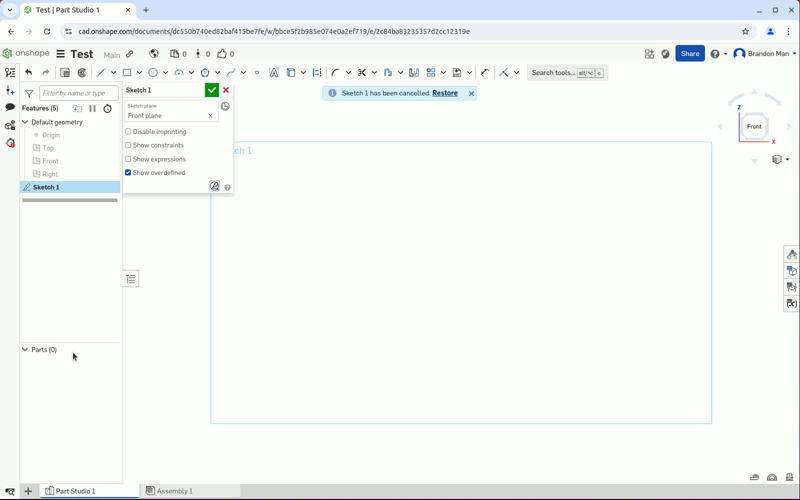
key_down(shift)
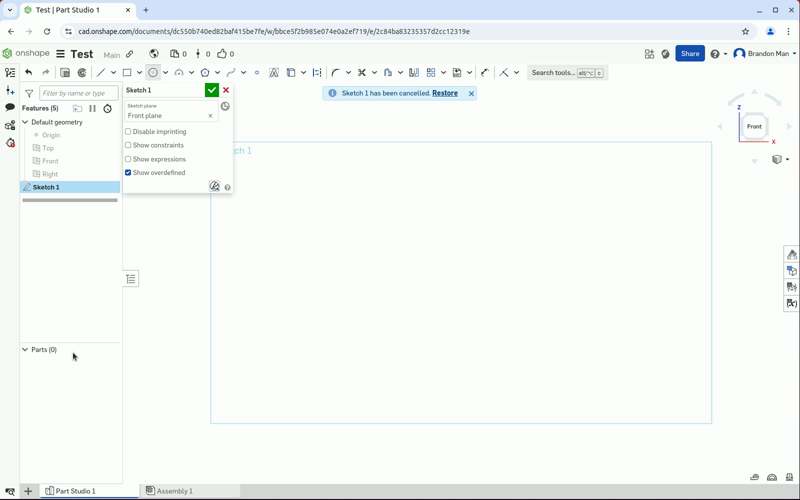
mouse_move(461, 282)
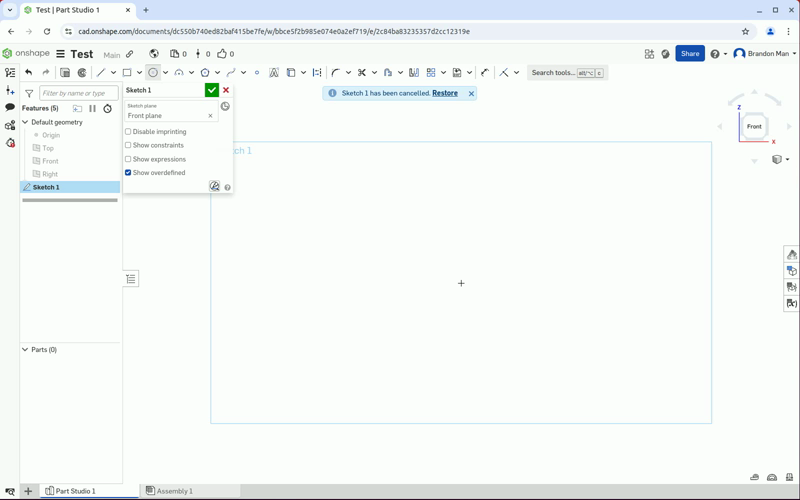
click(461, 282)
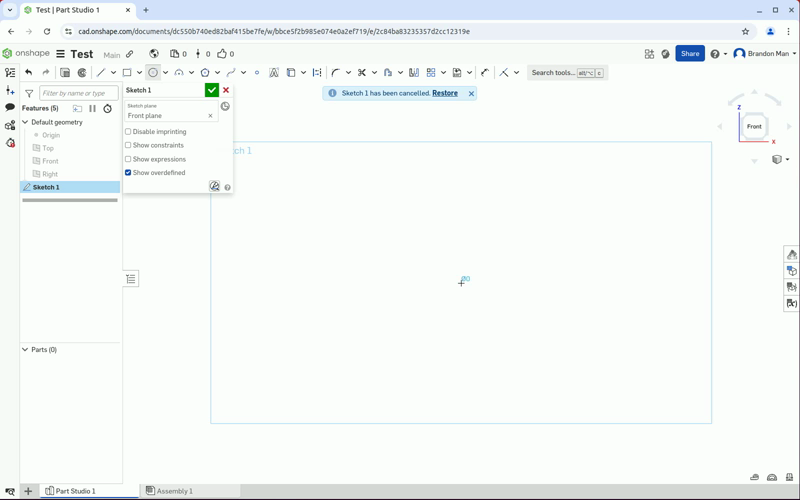
key_up(shift)
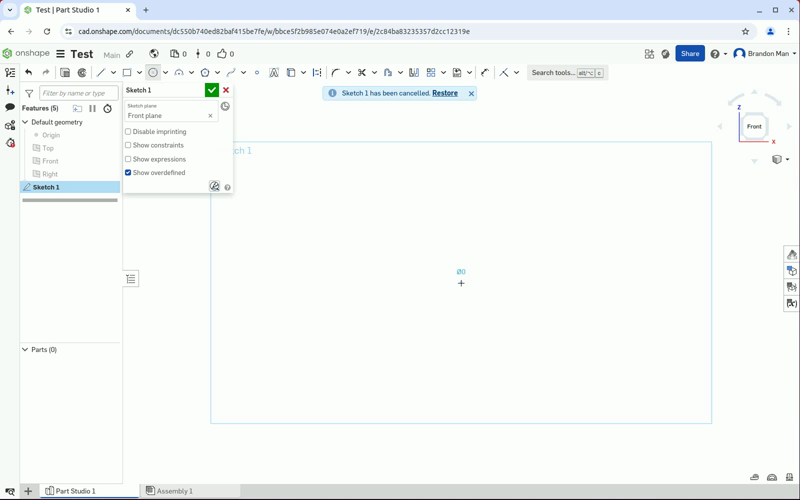
mouse_move(499, 282)
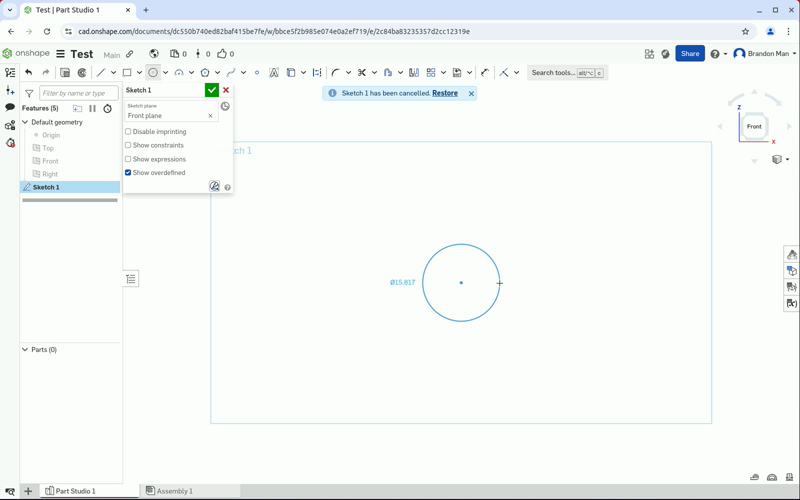
click(499, 282)
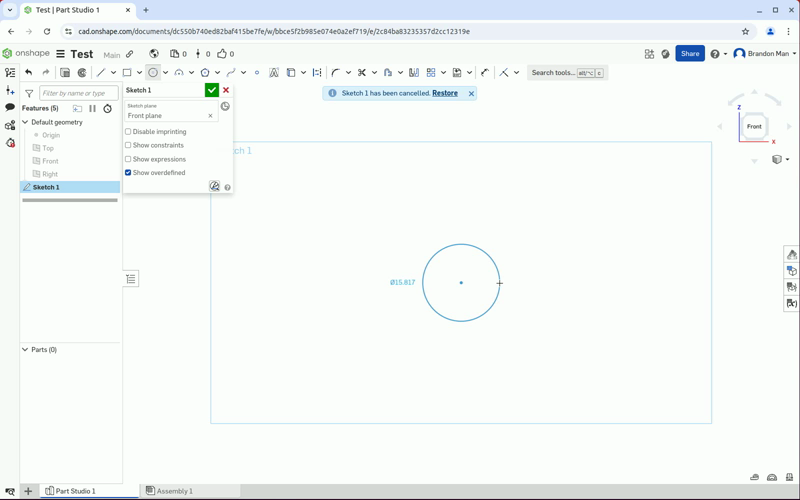
key(esc)
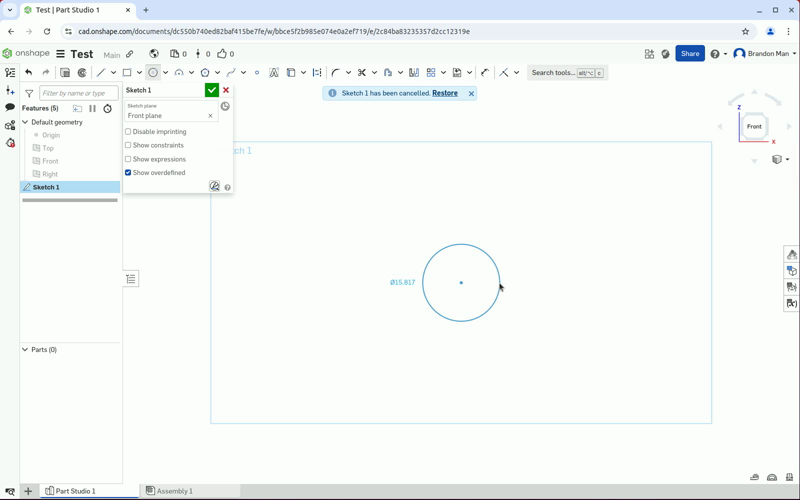
mouse_move(447, 304)
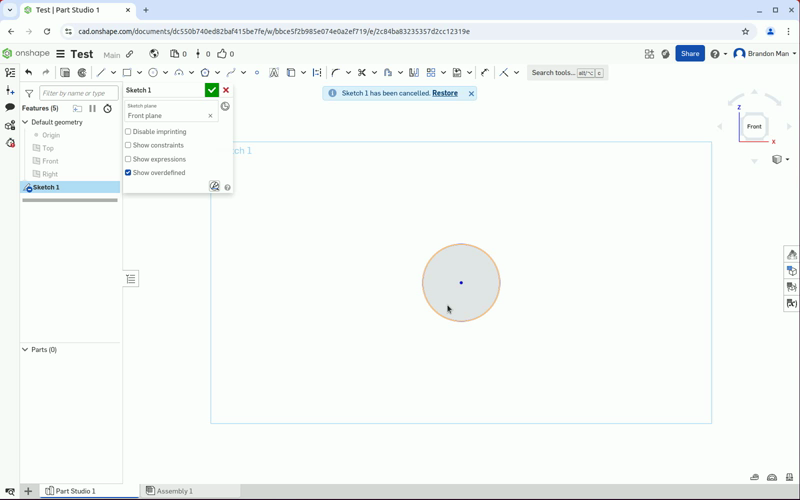
click(447, 304)
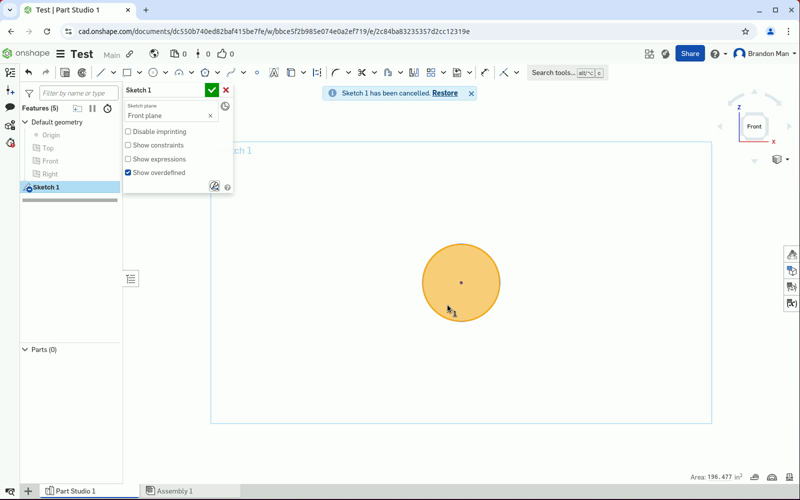
mouse_move(73, 352)
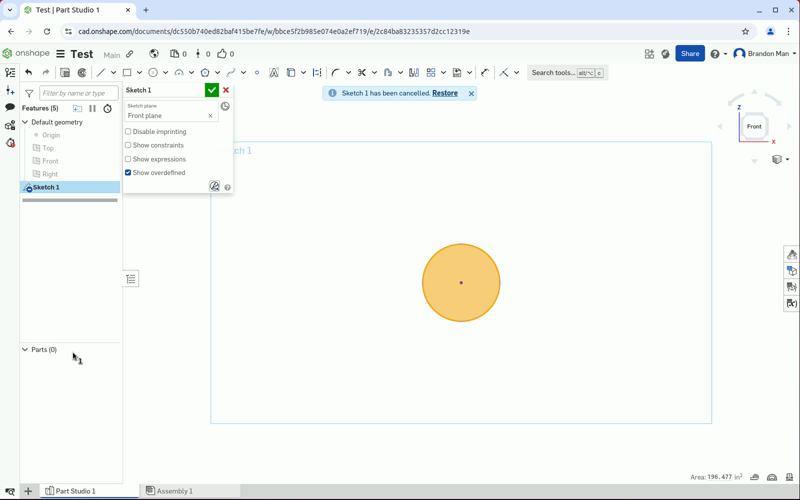
key(shift+y)
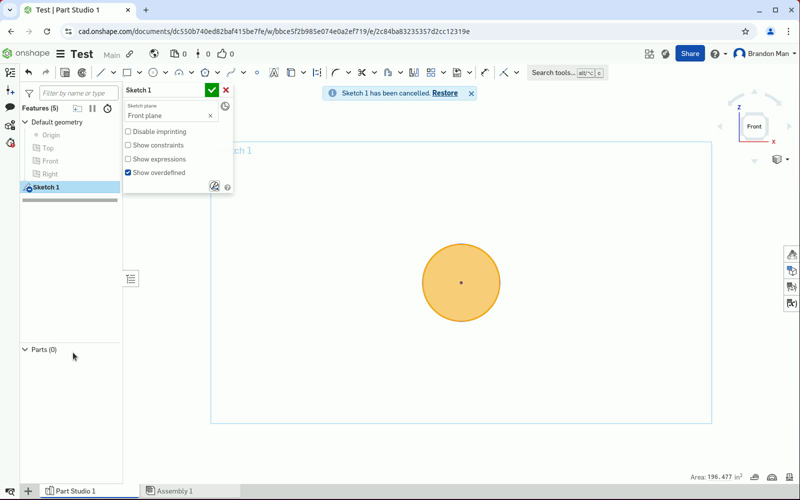
key(shift+e)
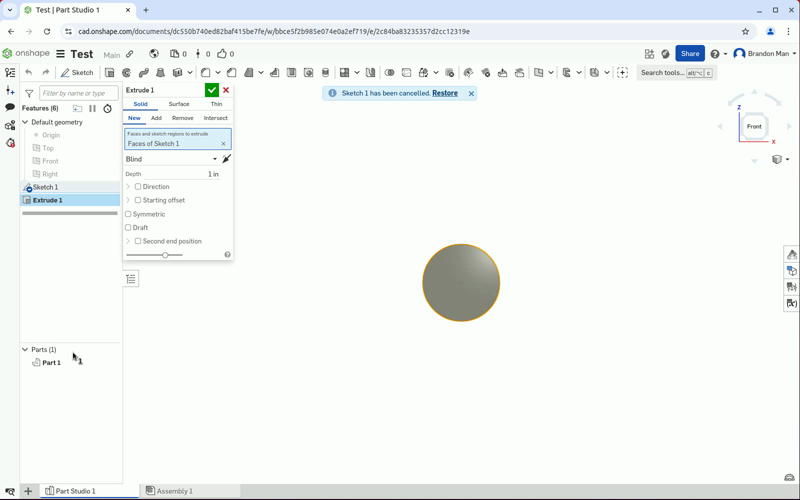
mouse_move(143, 106)
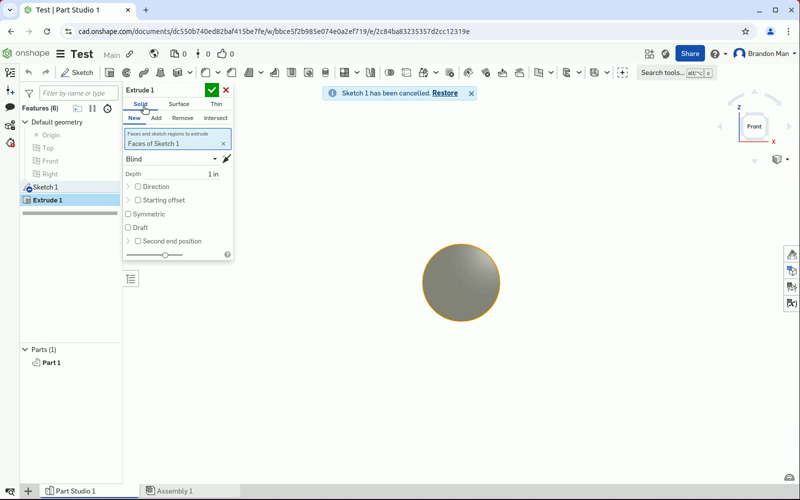
click(143, 106)
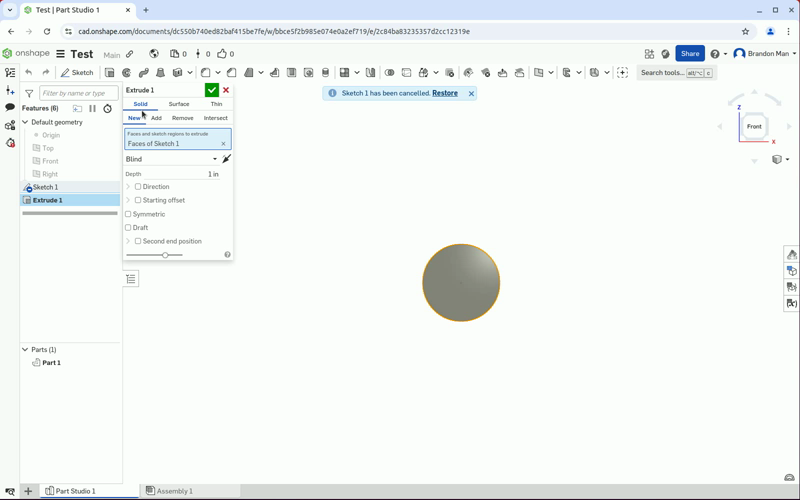
mouse_move(137, 120)
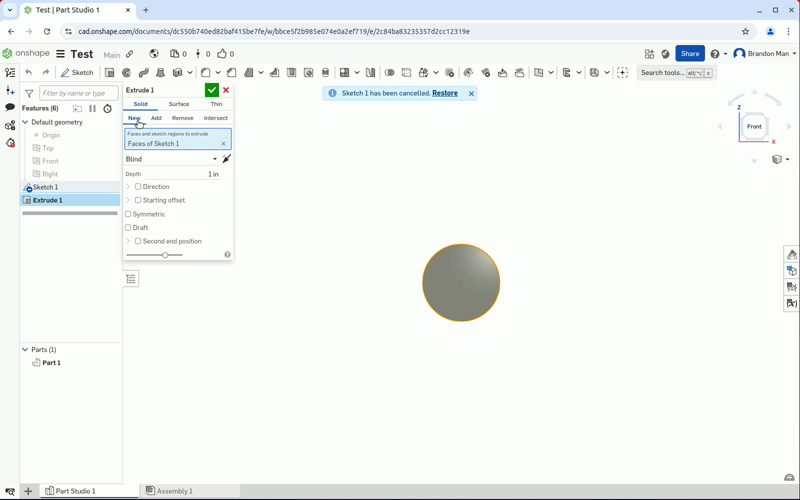
click(137, 120)
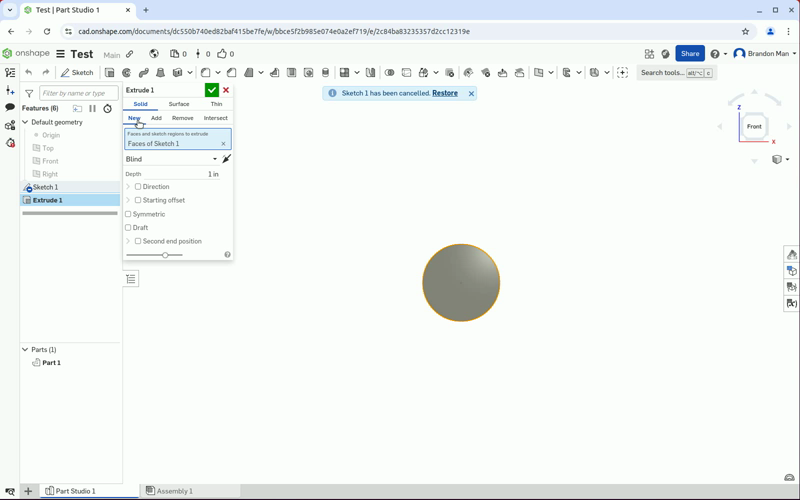
key(tab, 4)
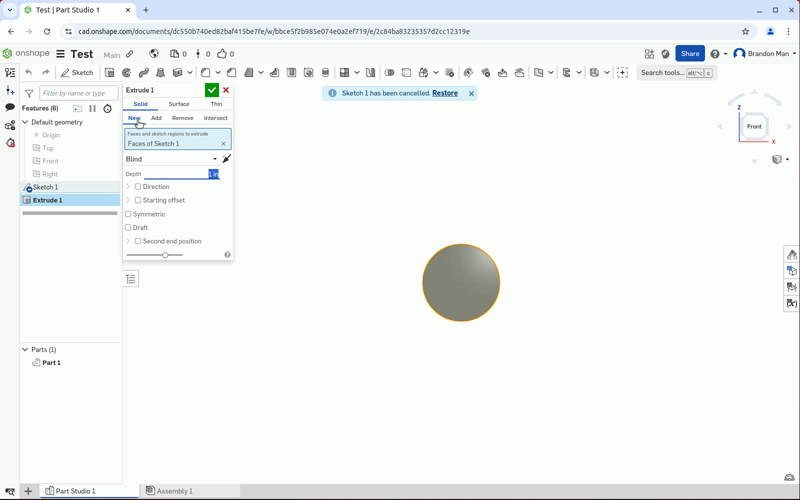
text(10.832)
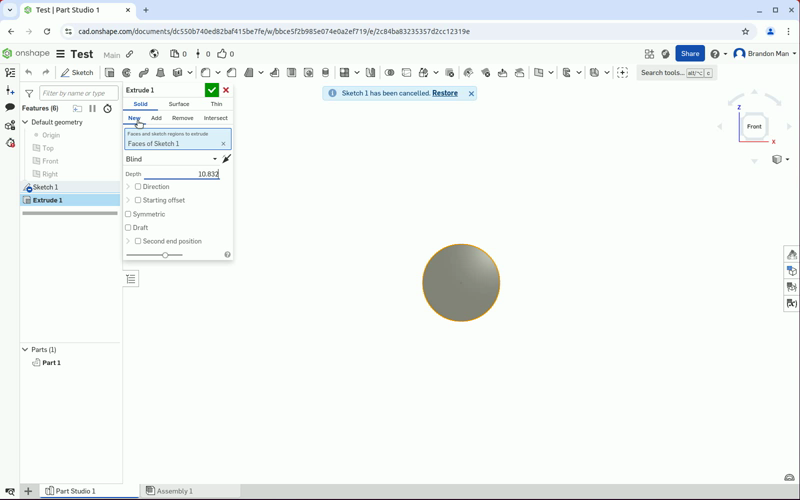
key(enter)
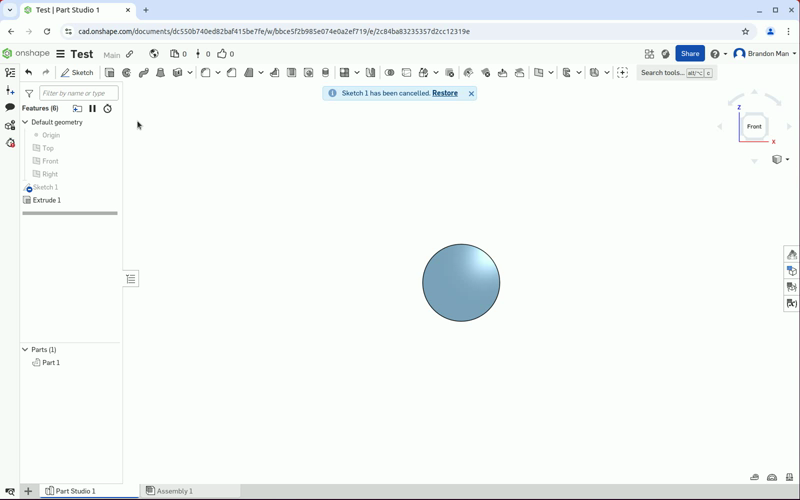
key(shift+h)
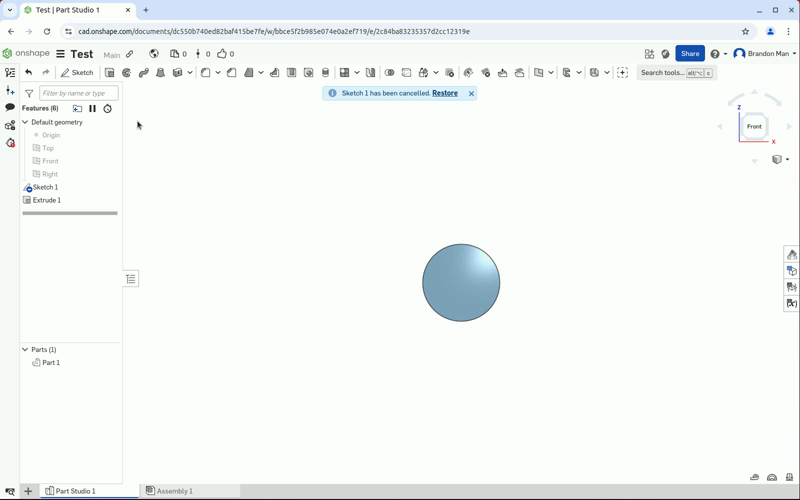
key(shift+h)
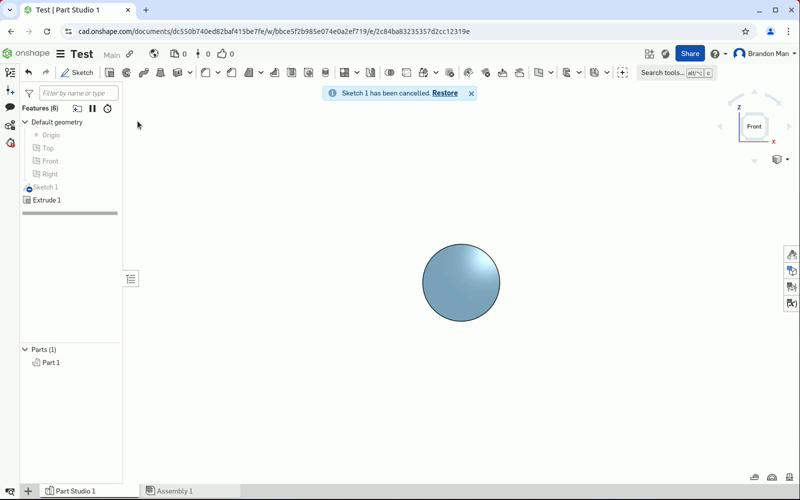
mouse_move(73, 189)
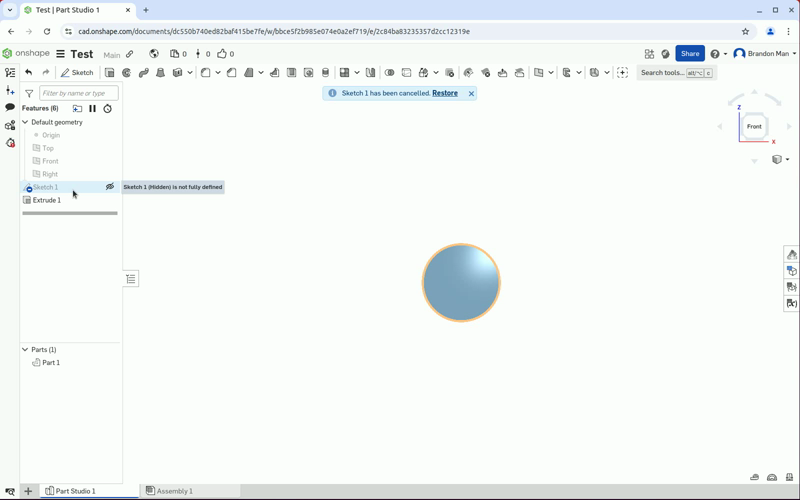
click(73, 189)
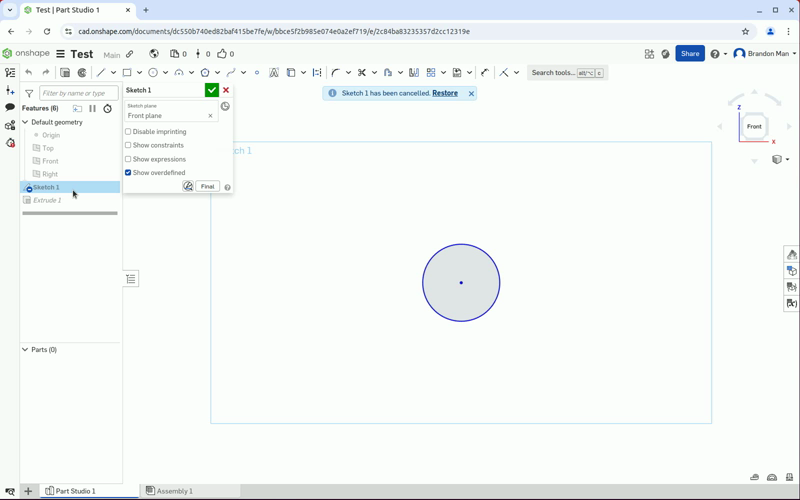
mouse_move(229, 92)
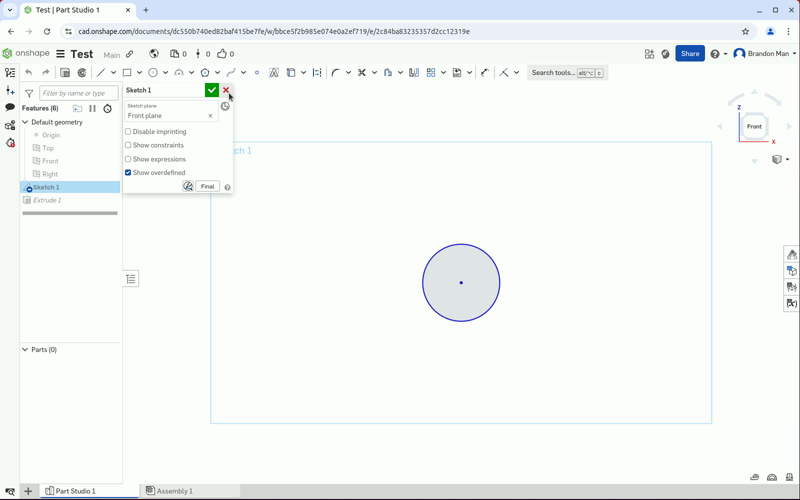
click(229, 92)
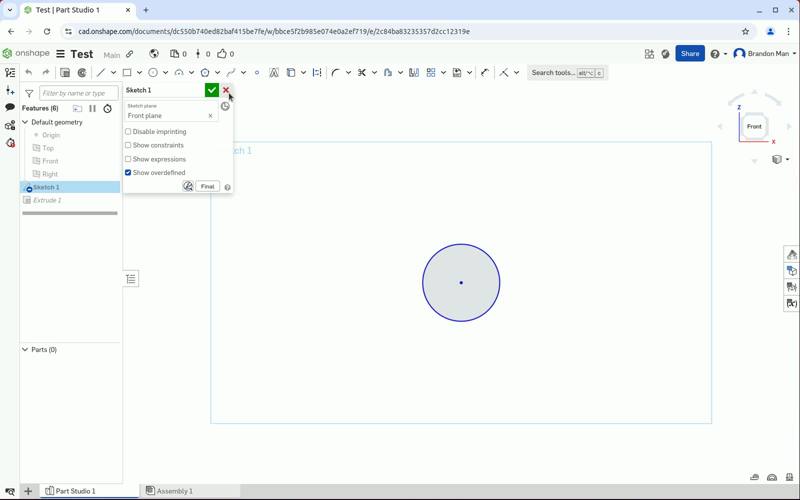
key(shift+s)
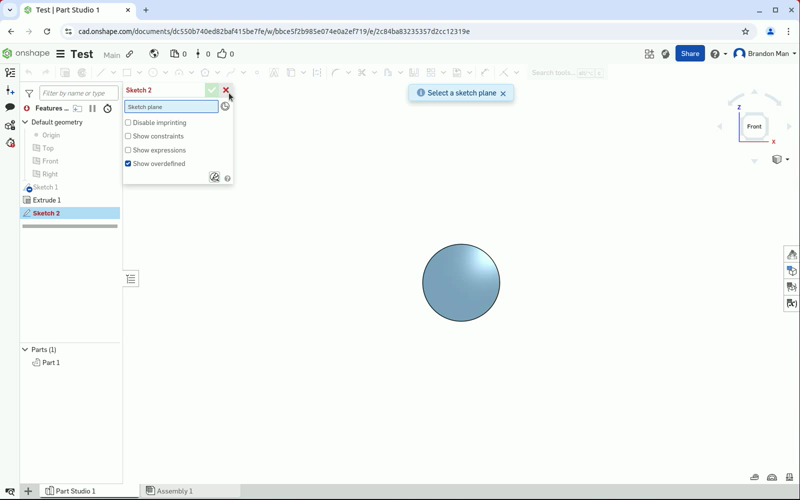
mouse_move(73, 163)
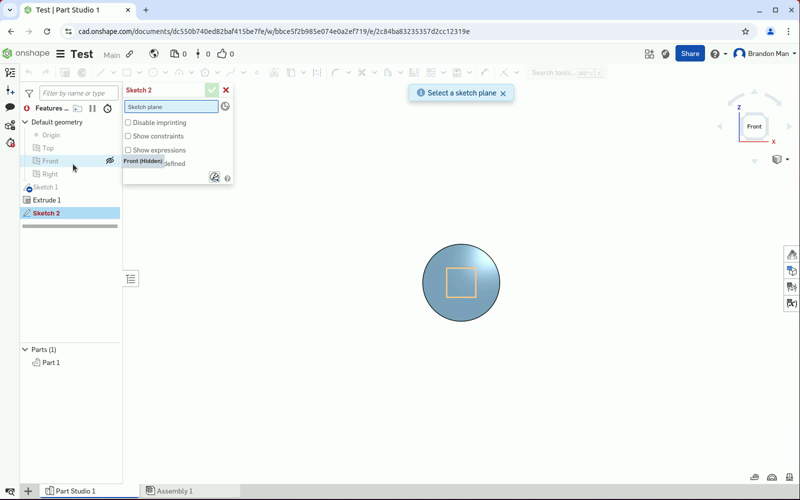
click(73, 163)
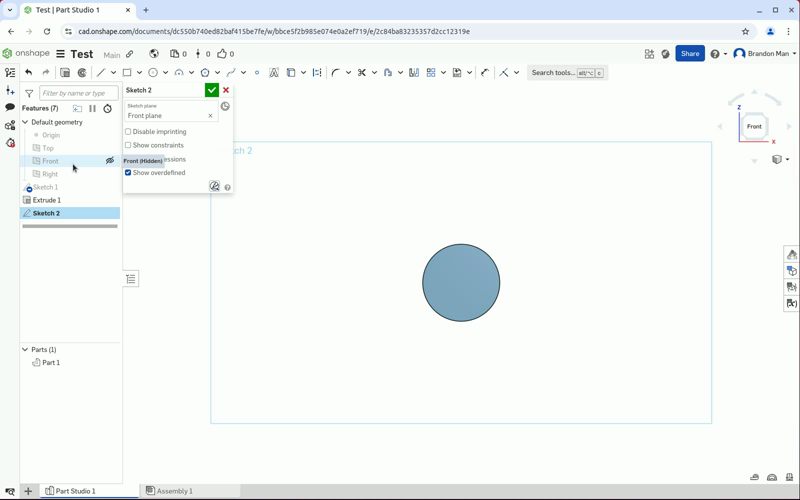
mouse_move(73, 352)
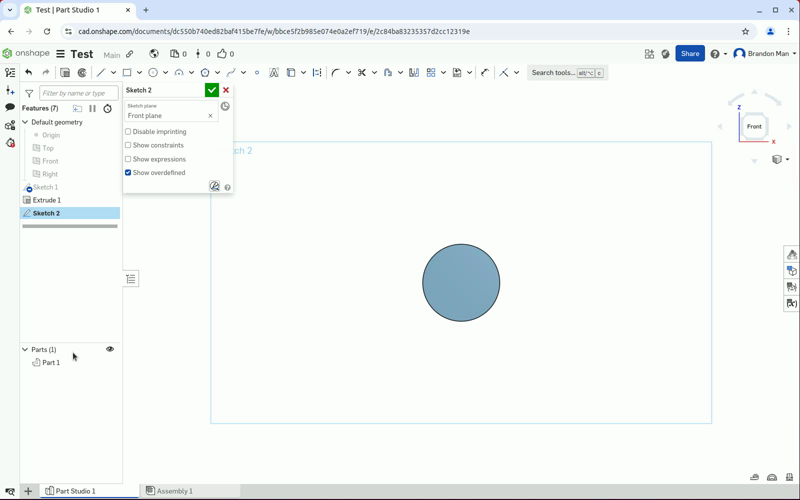
key(y)
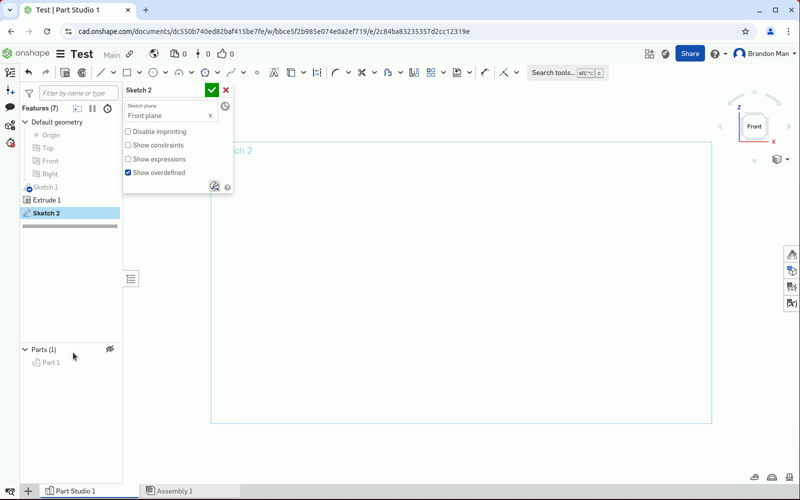
key(c)
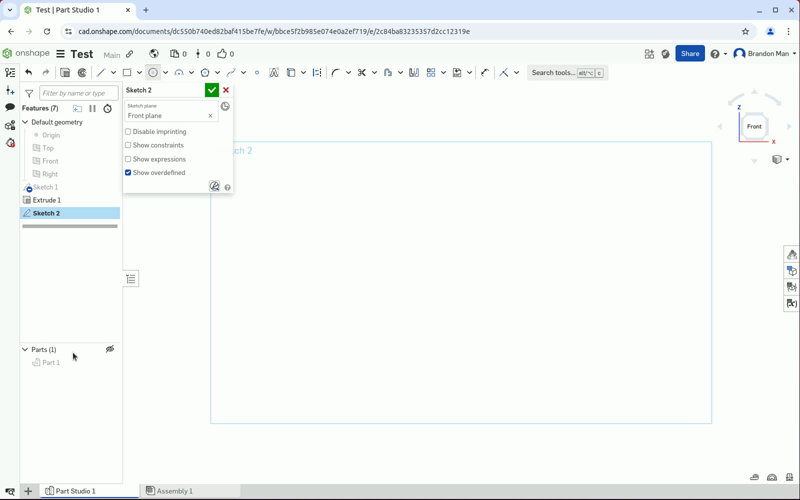
key_down(shift)
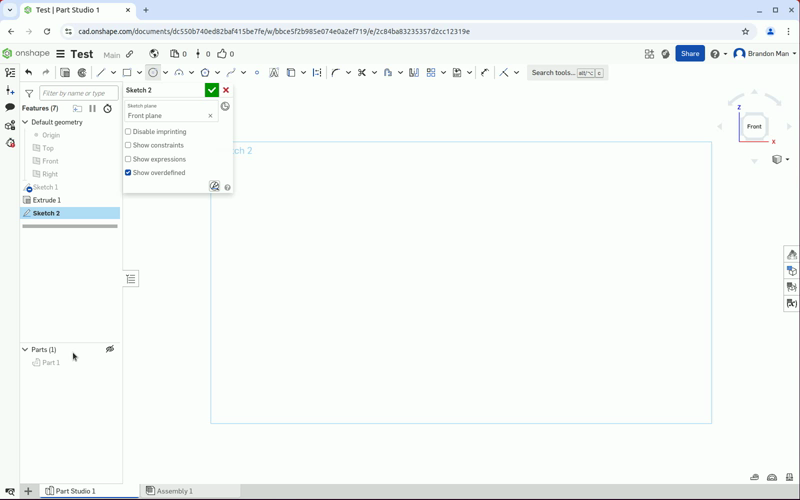
mouse_move(461, 282)
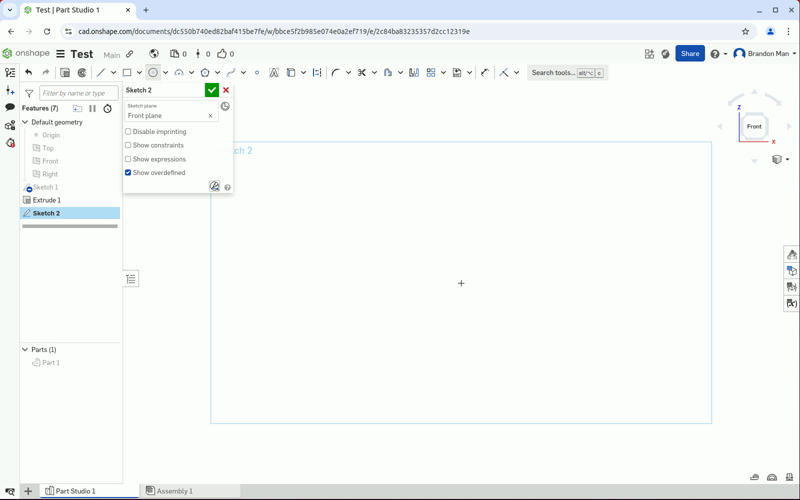
click(461, 282)
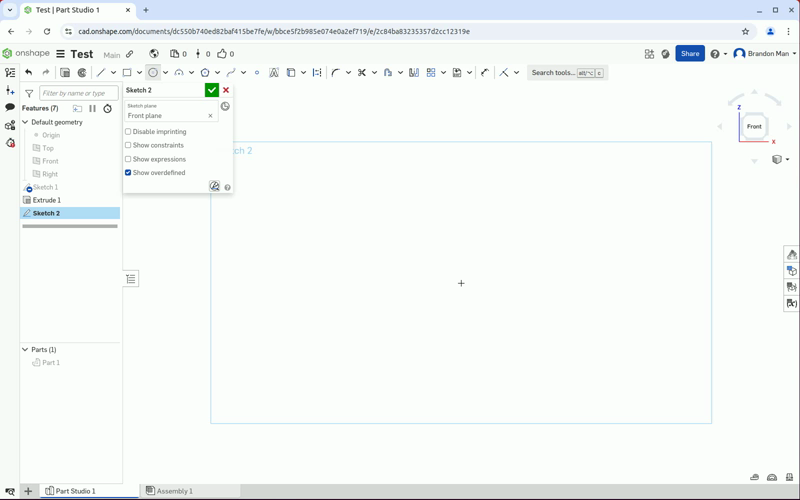
key_up(shift)
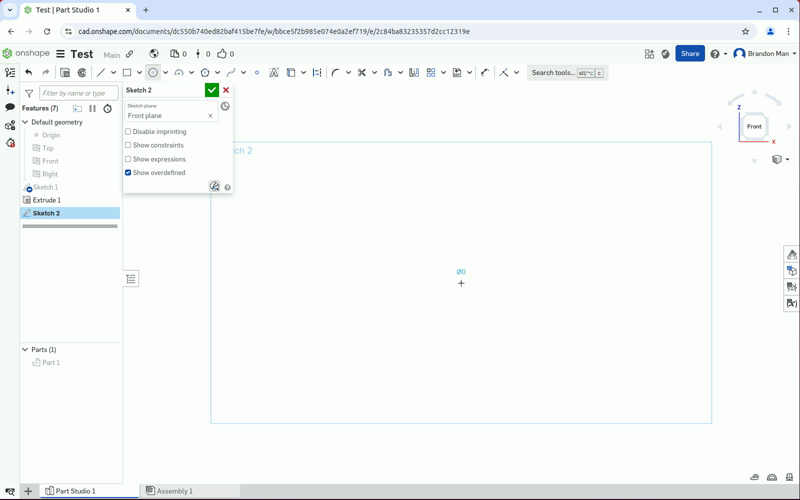
mouse_move(572, 282)
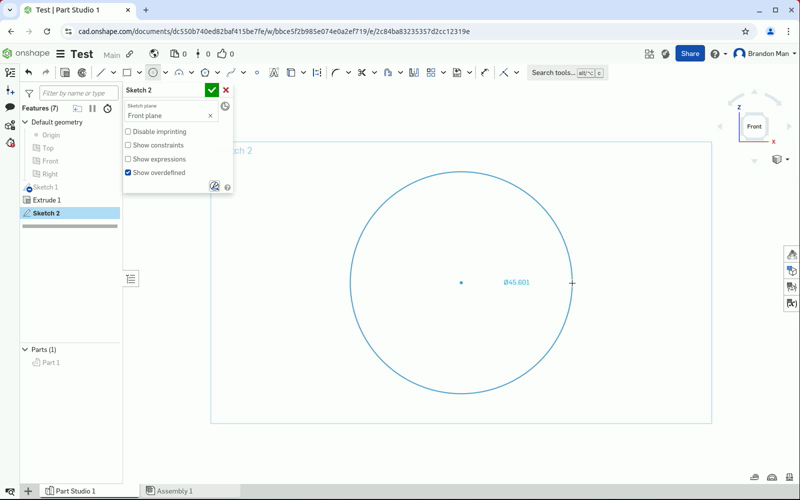
click(572, 282)
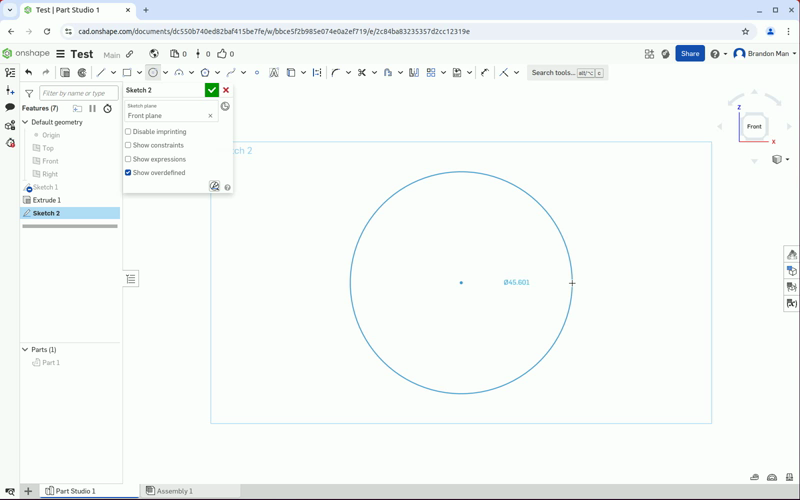
key(esc)
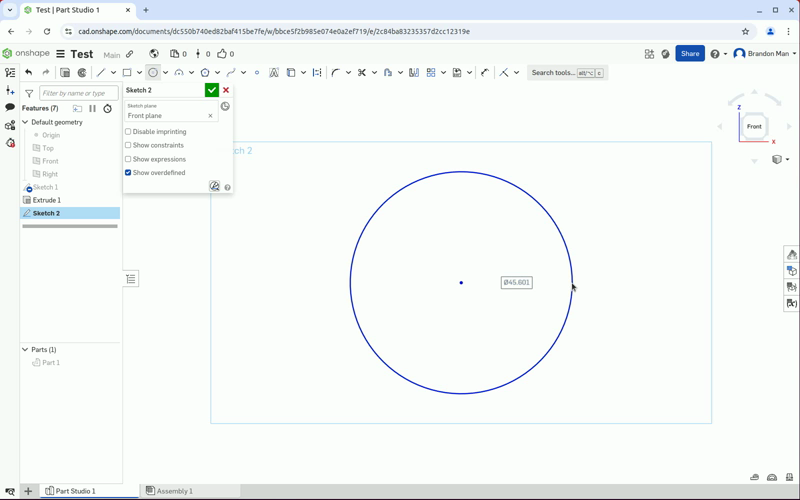
mouse_move(481, 289)
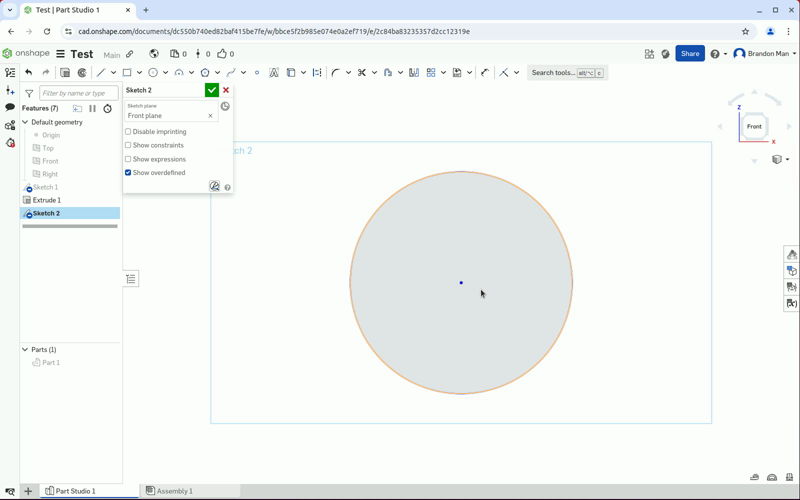
click(481, 289)
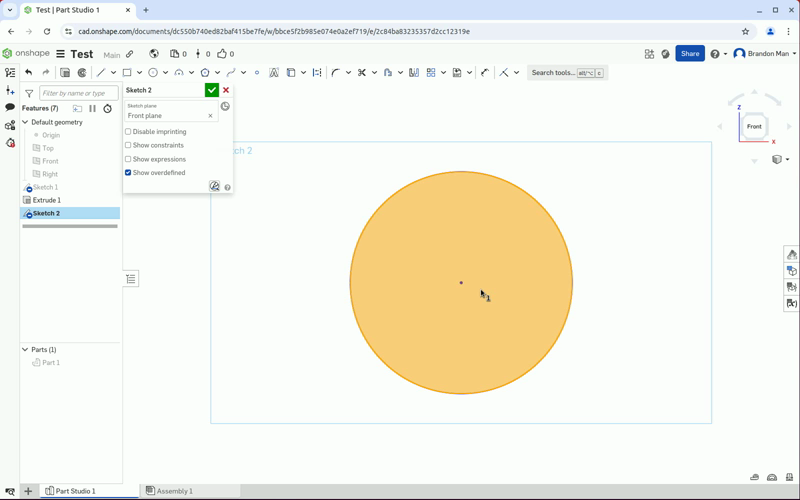
mouse_move(73, 352)
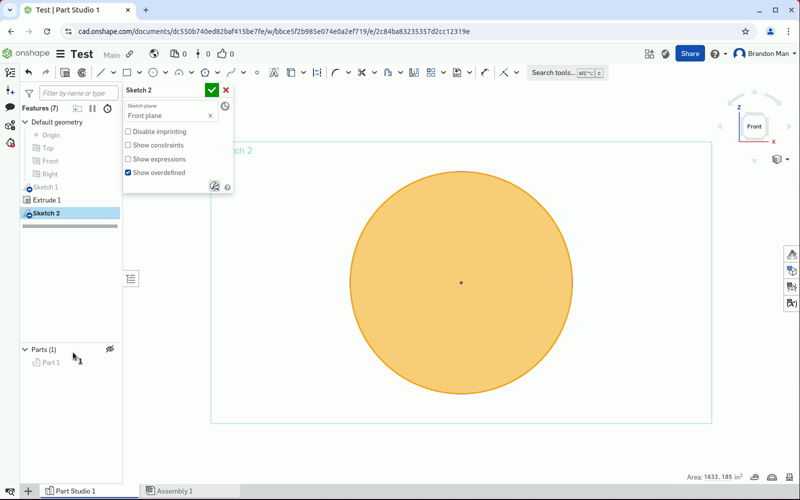
key(shift+y)
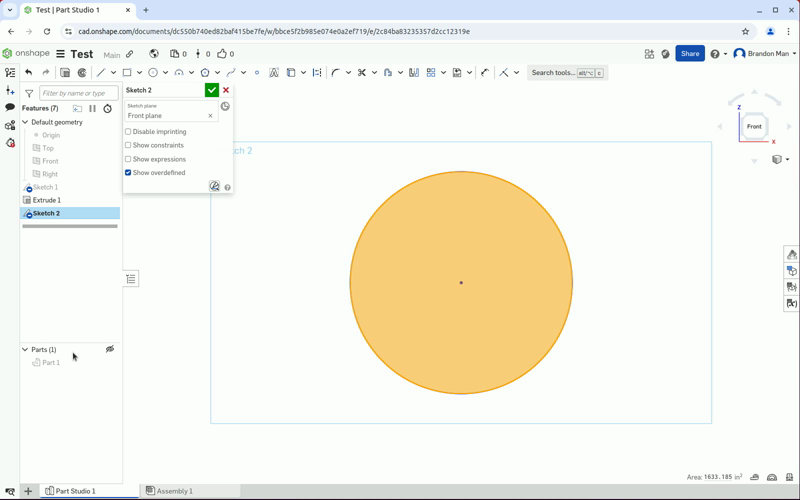
key(shift+e)
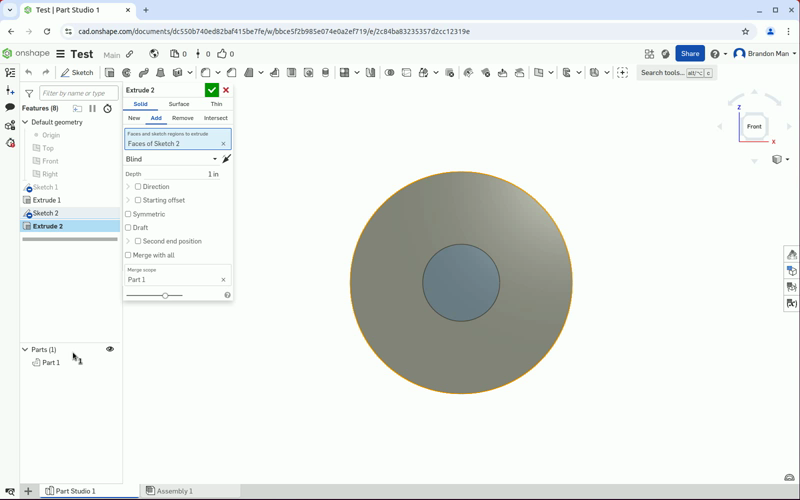
mouse_move(143, 106)
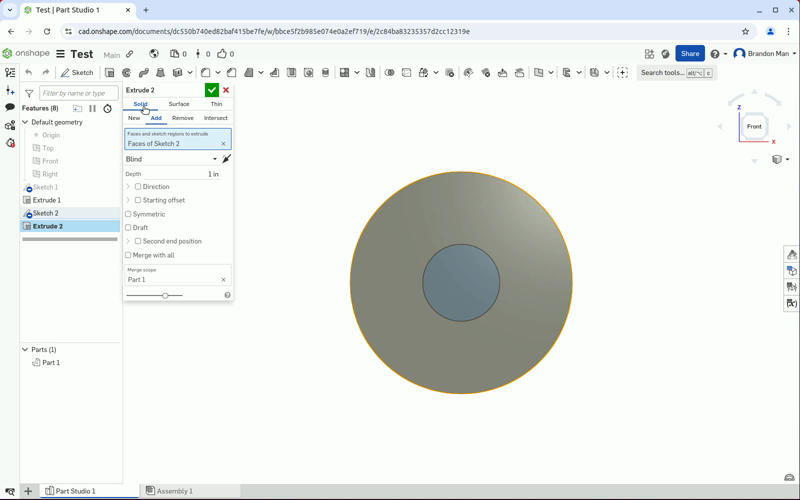
click(143, 106)
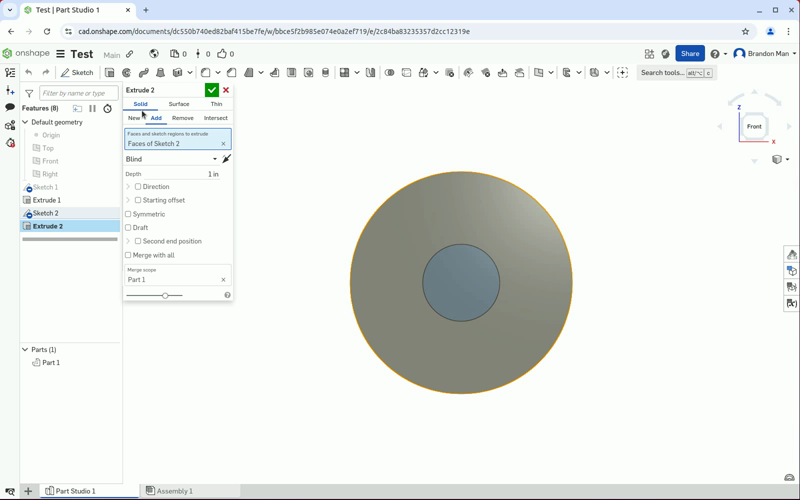
mouse_move(137, 120)
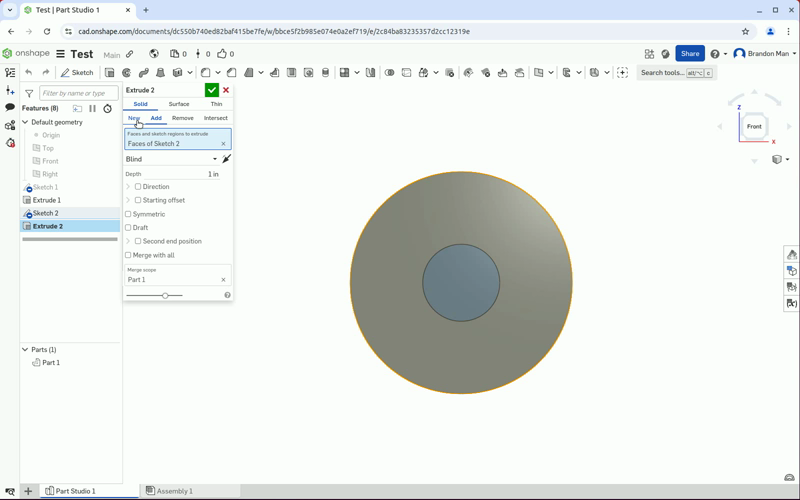
click(137, 120)
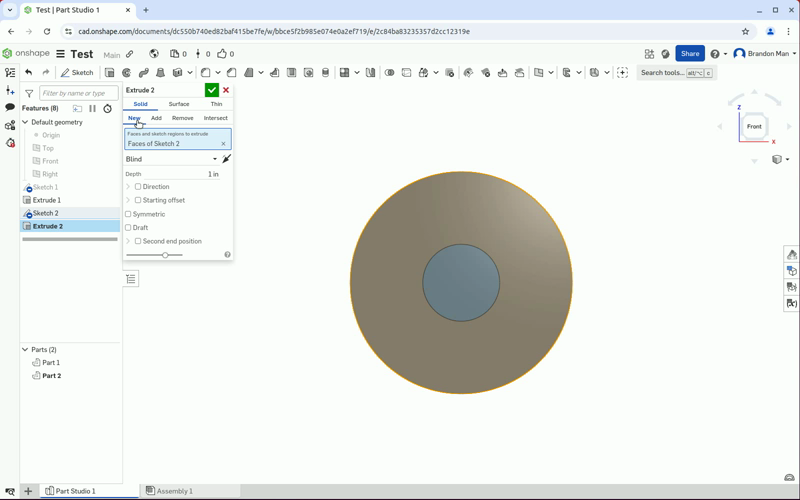
key(tab, 4)
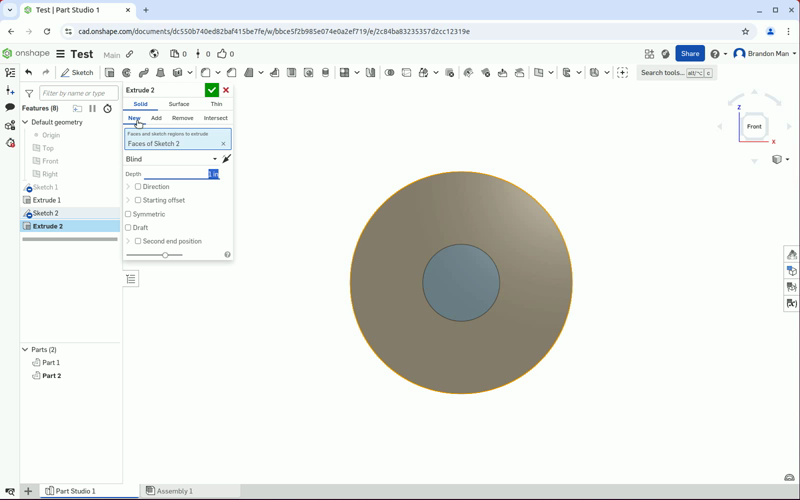
text(6.258)
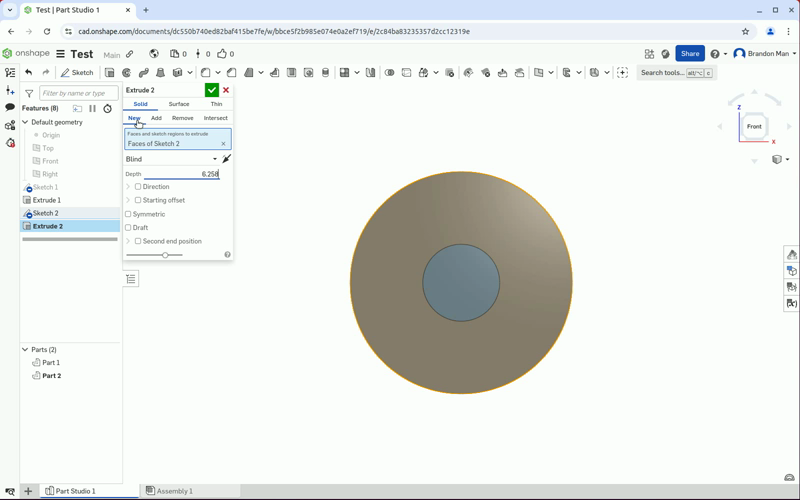
key(enter)
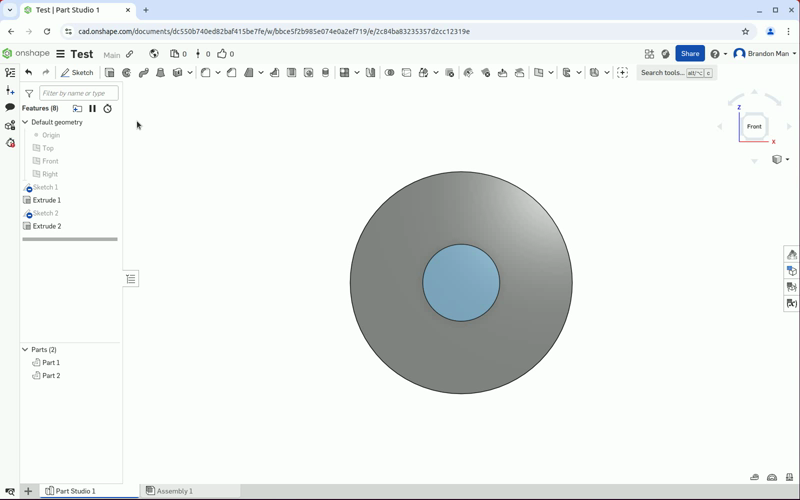
key(shift+h)
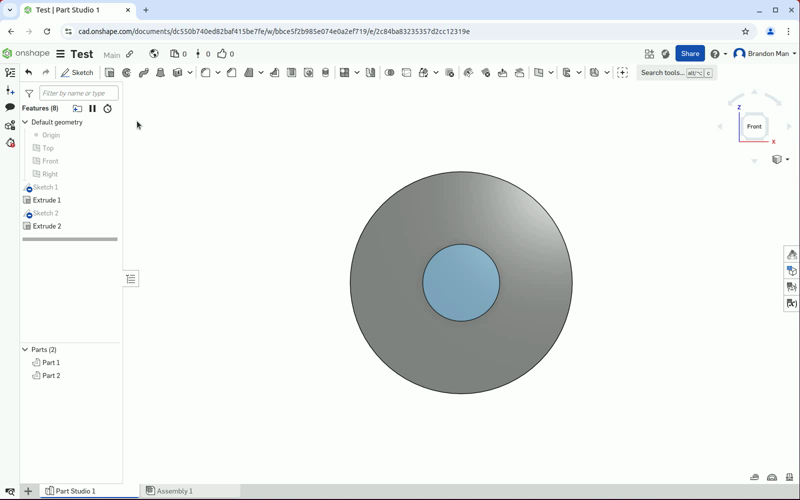
key(shift+h)
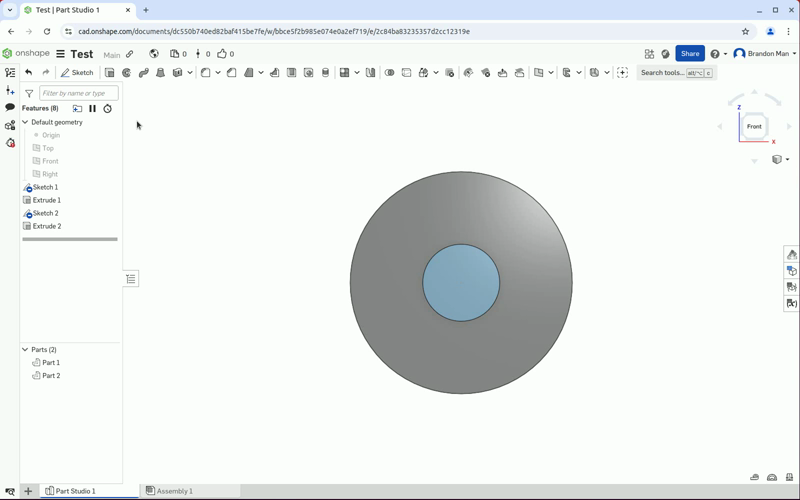
key(shift+7)
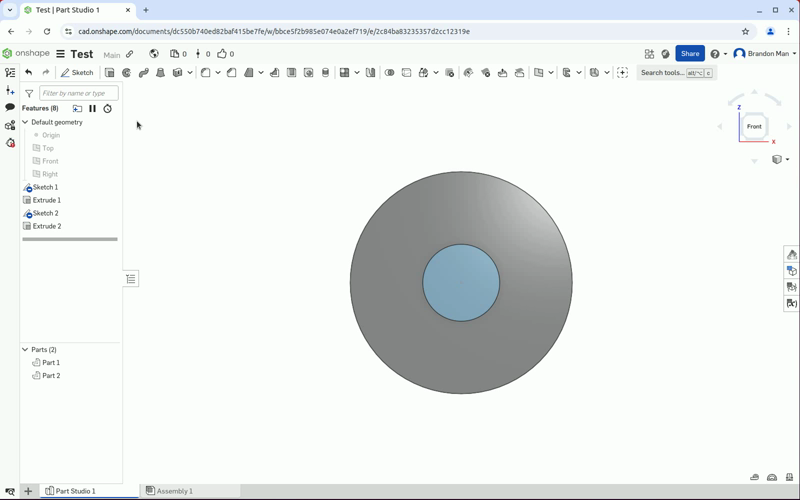
key(left, 2)
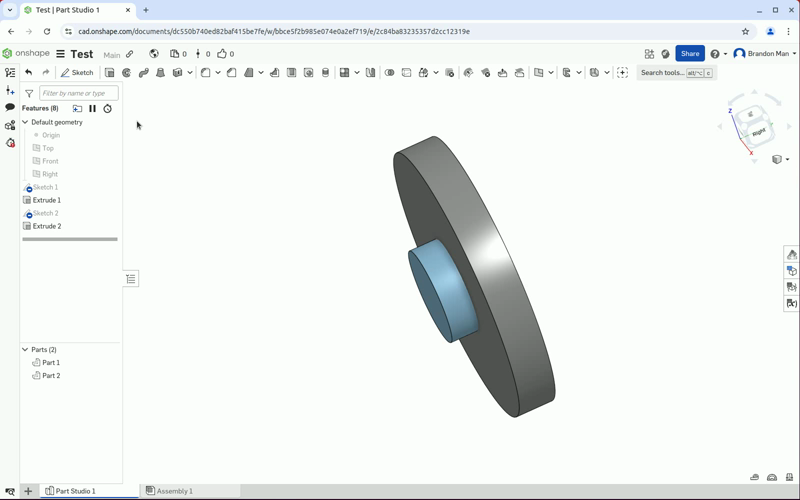
key(down, 2)
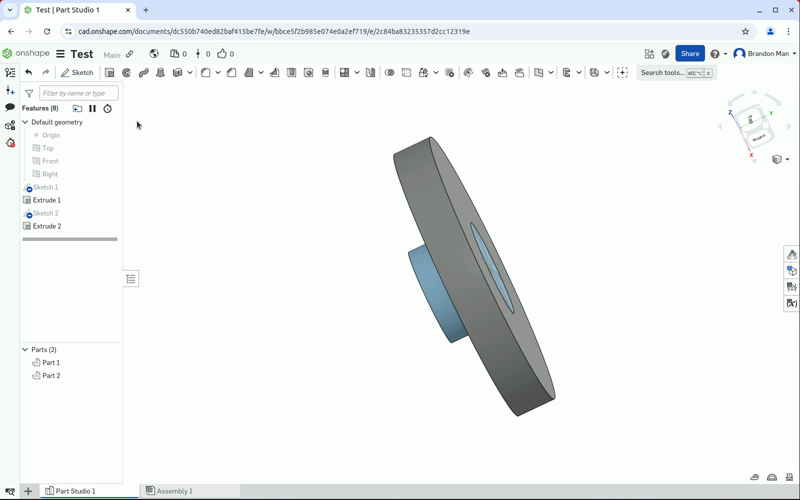
key(up, 2)
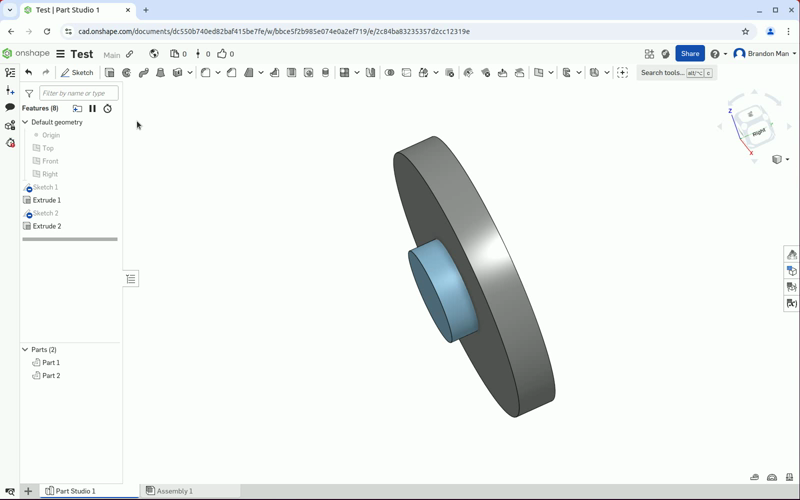
key(right, 2)
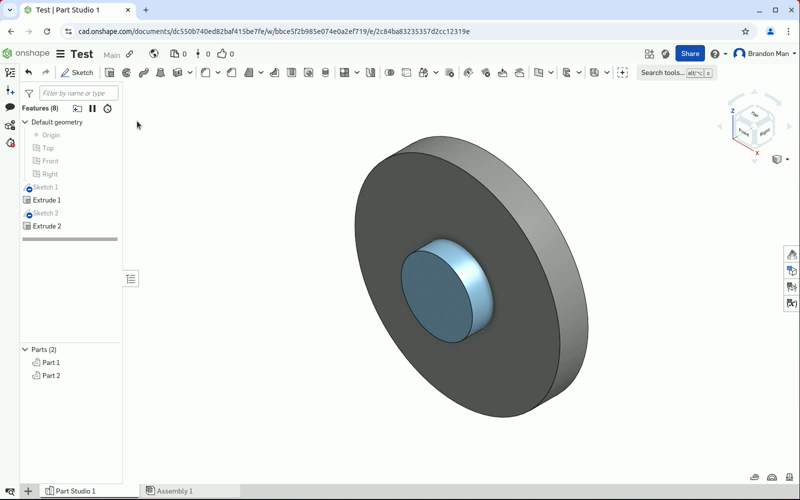
mouse_move(73, 189)
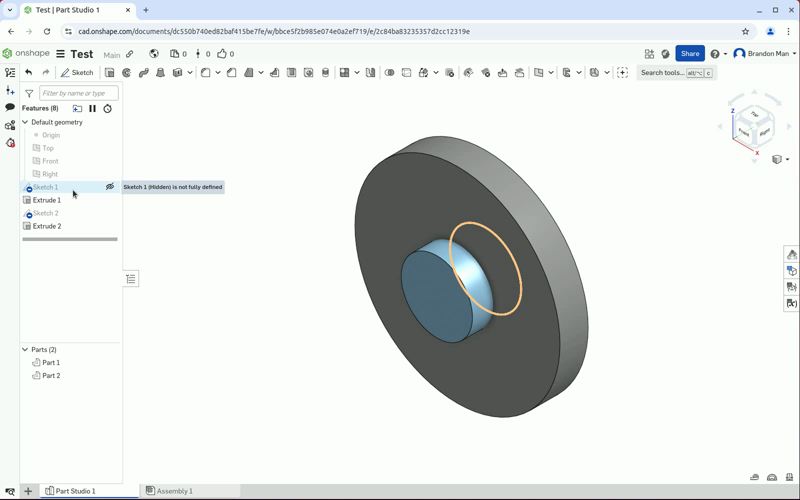
click(73, 189)